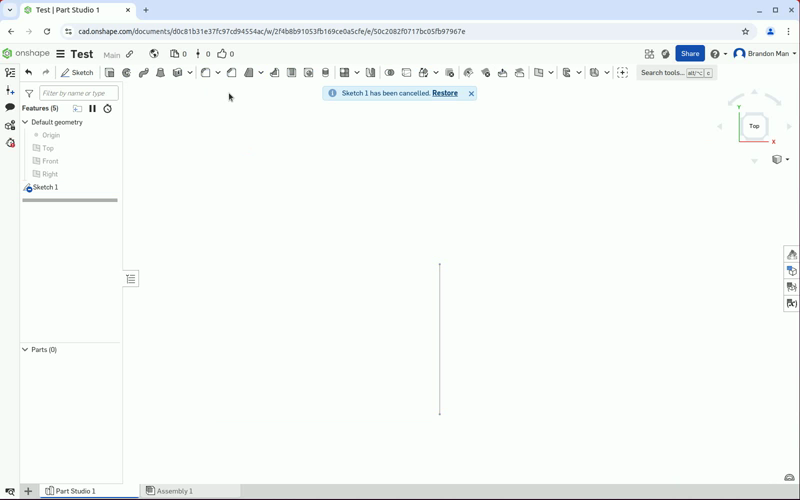
key(shift+h)
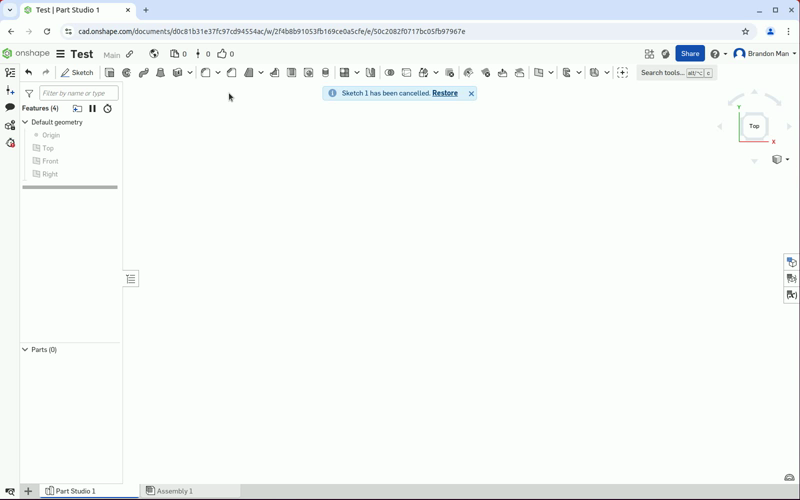
mouse_move(73, 352)
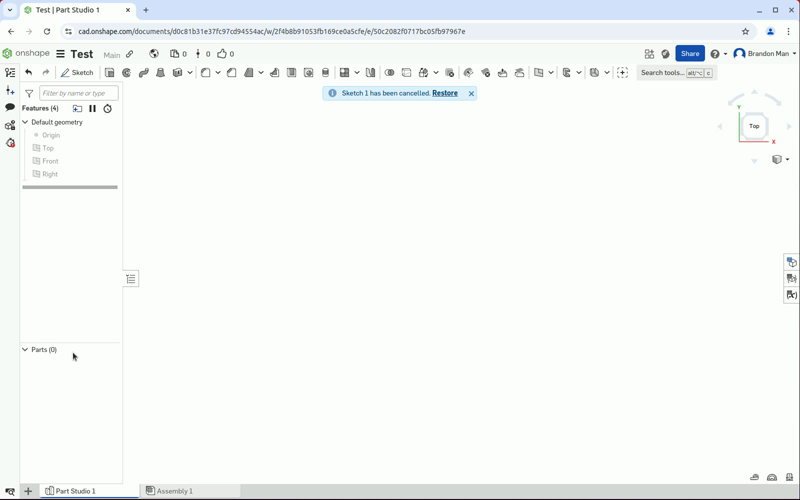
key(y)
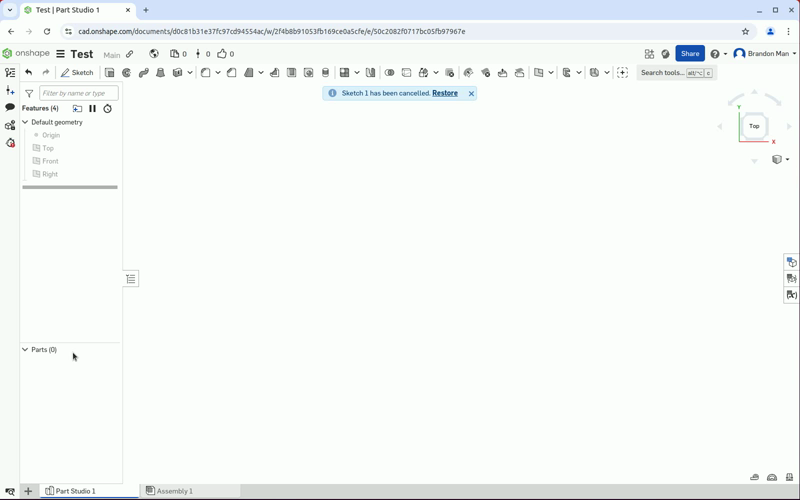
key(shift+p)
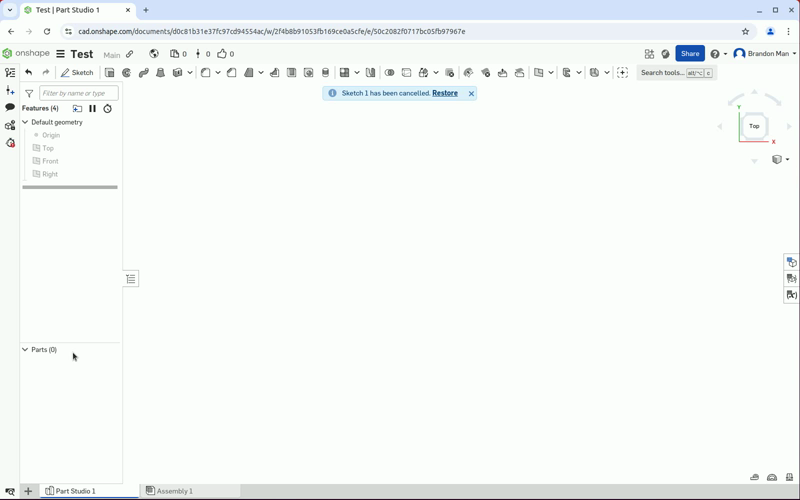
key(space)
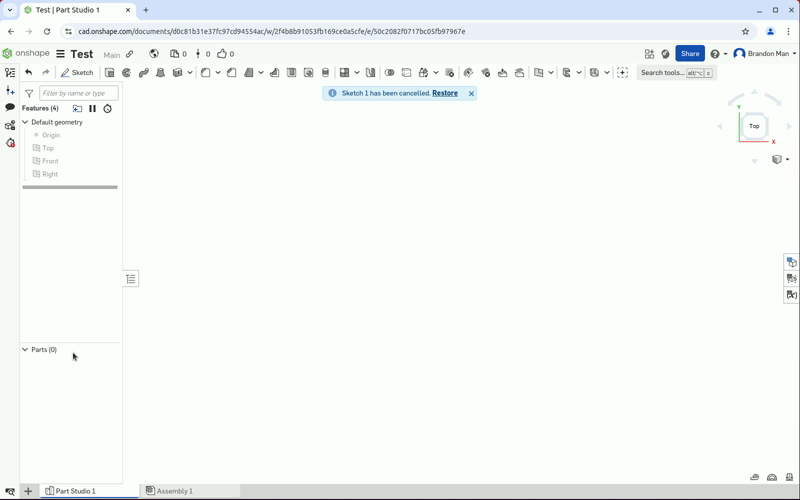
key_down(shift)
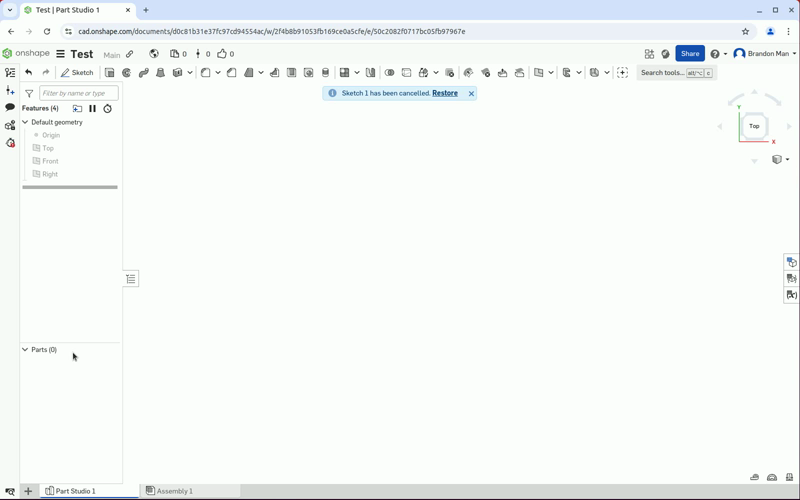
key(up)
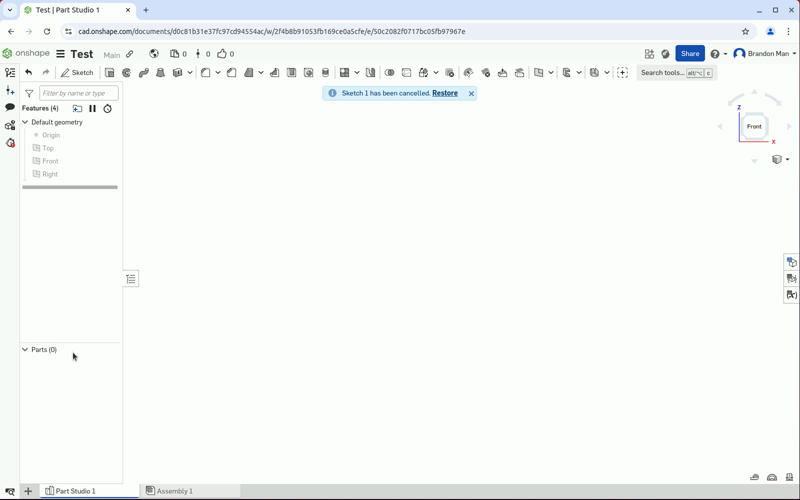
key_up(shift)
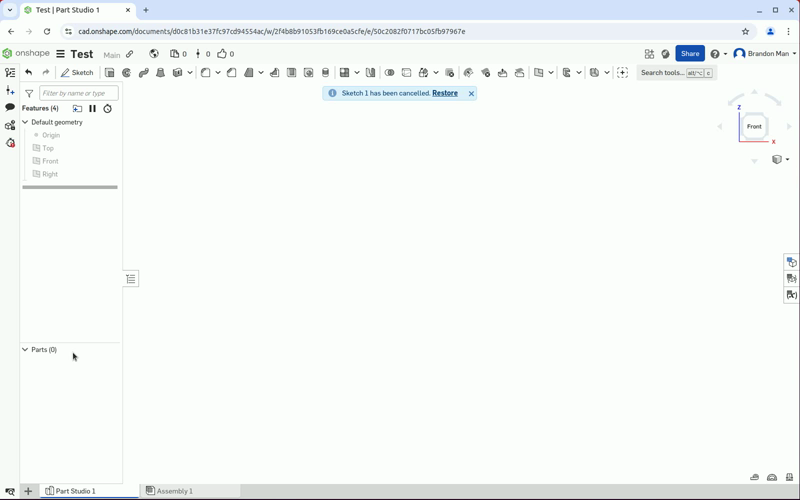
mouse_move(73, 352)
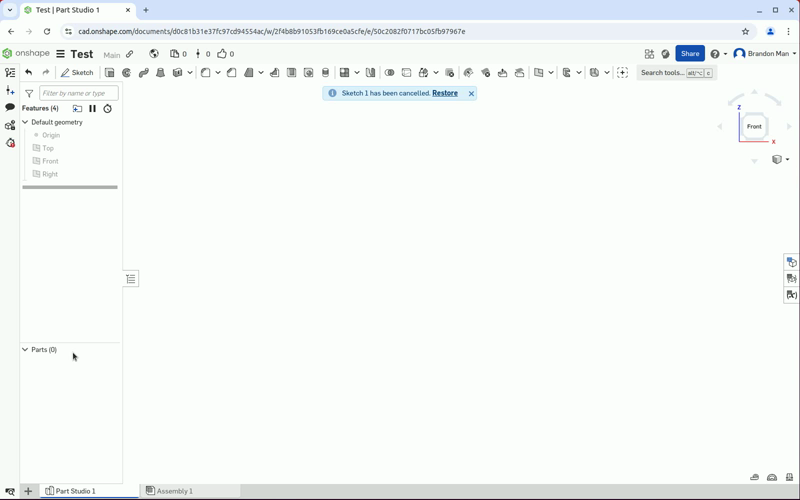
key(shift+y)
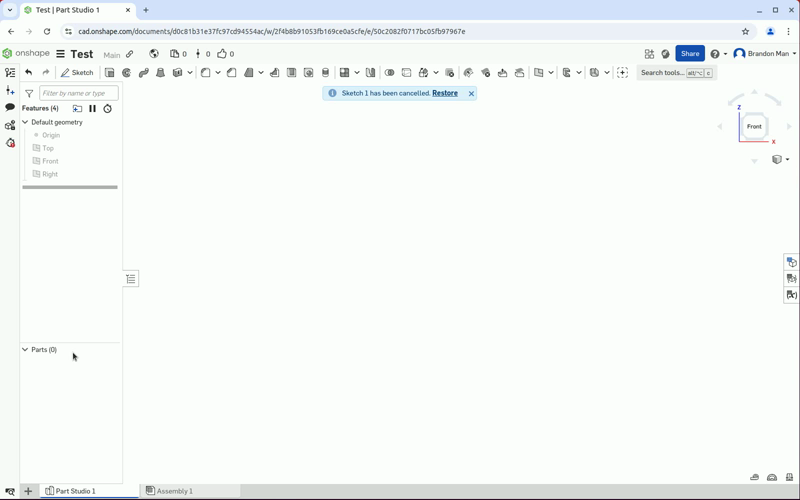
key(shift+s)
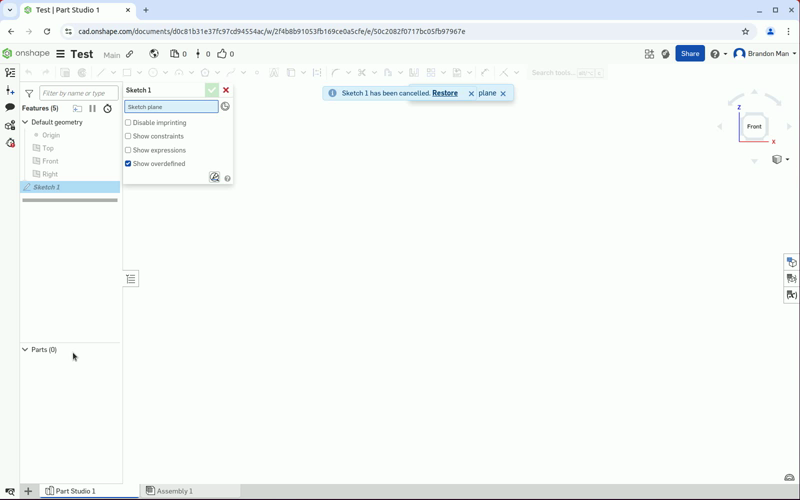
mouse_move(73, 163)
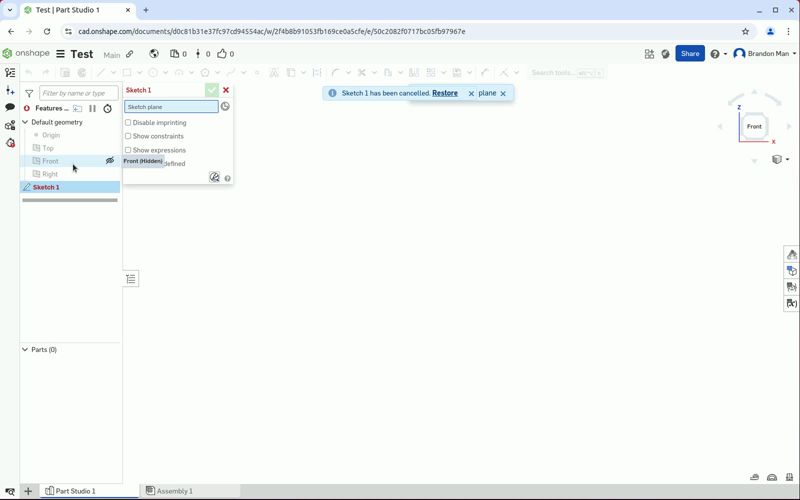
click(73, 163)
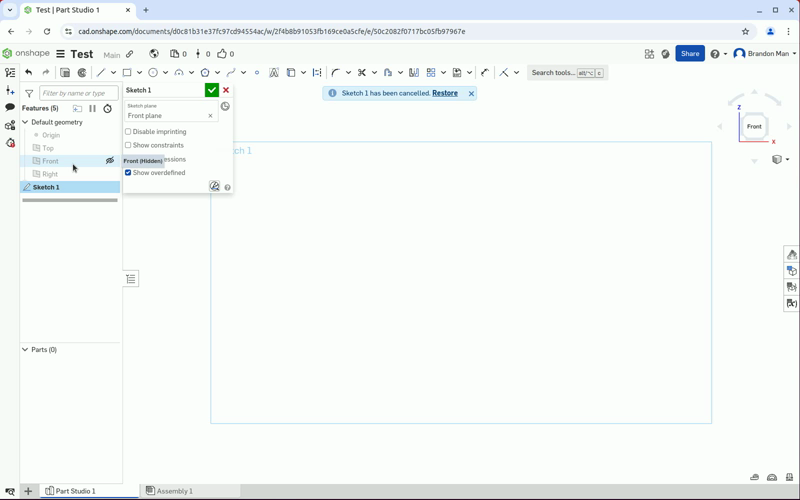
mouse_move(73, 352)
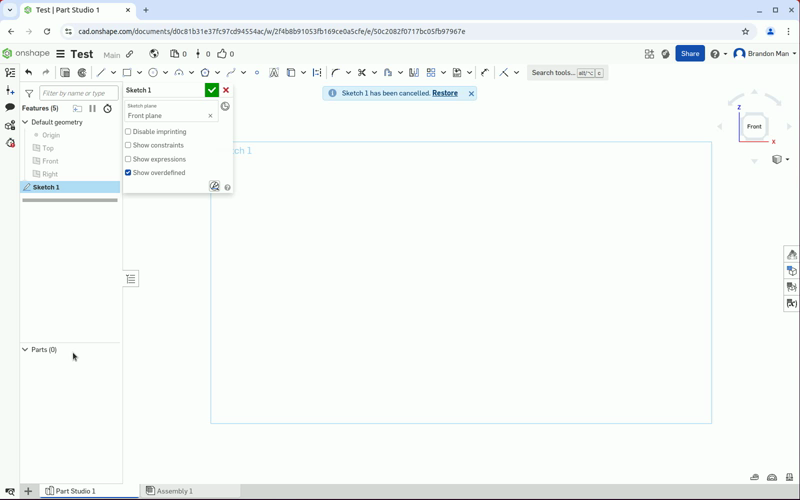
key(y)
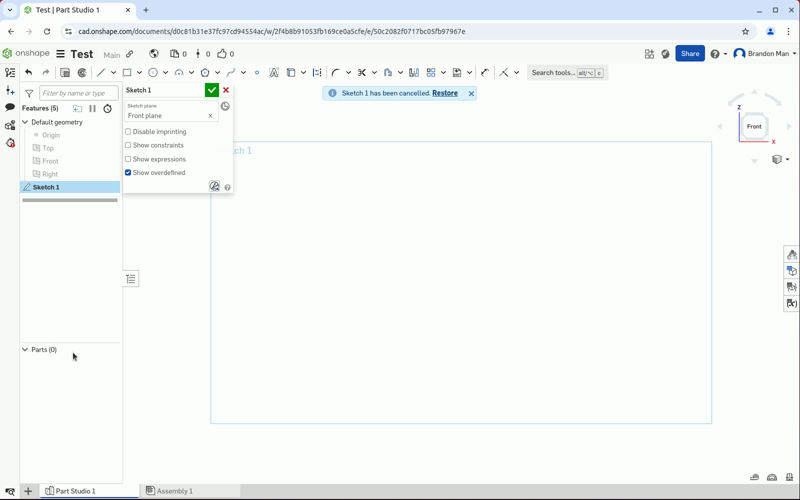
key(c)
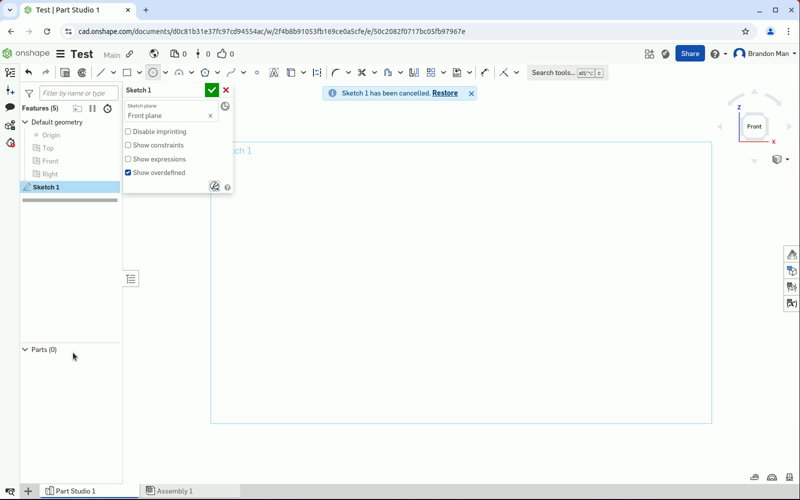
key_down(shift)
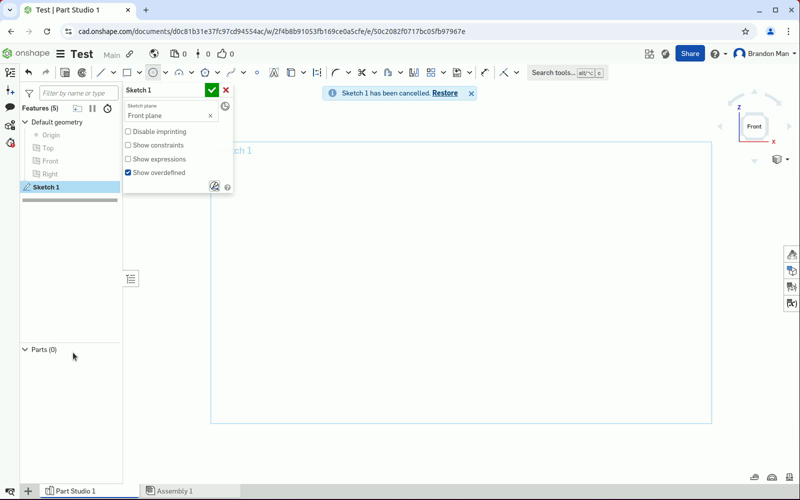
mouse_move(461, 282)
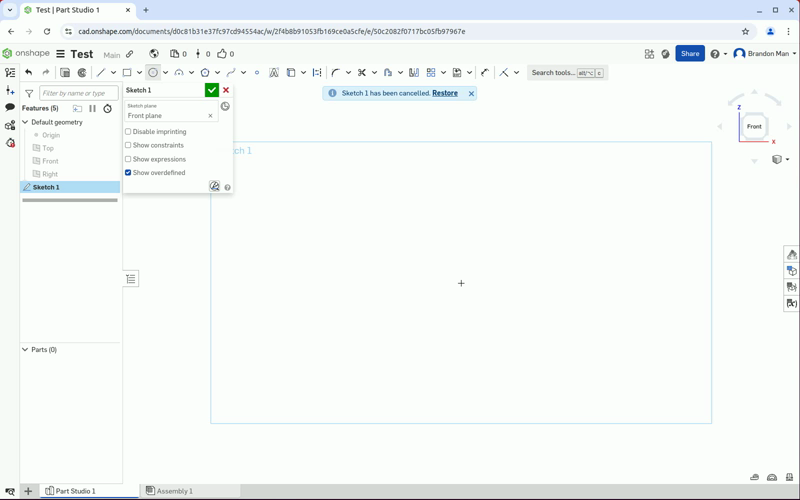
click(461, 282)
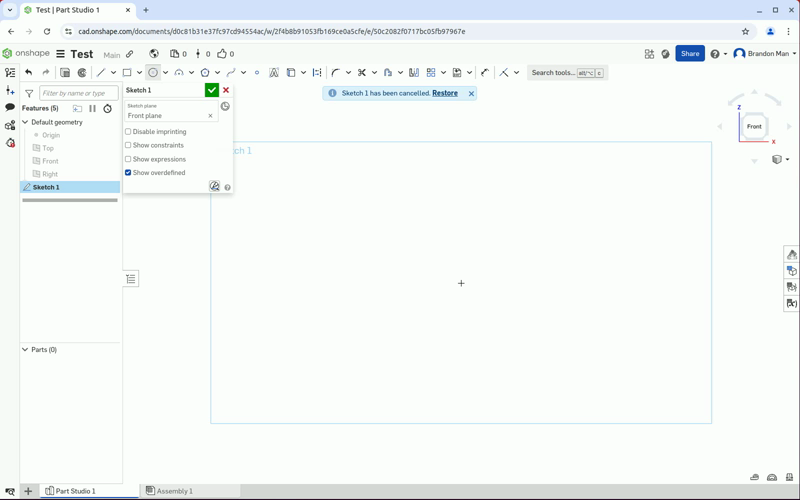
key_up(shift)
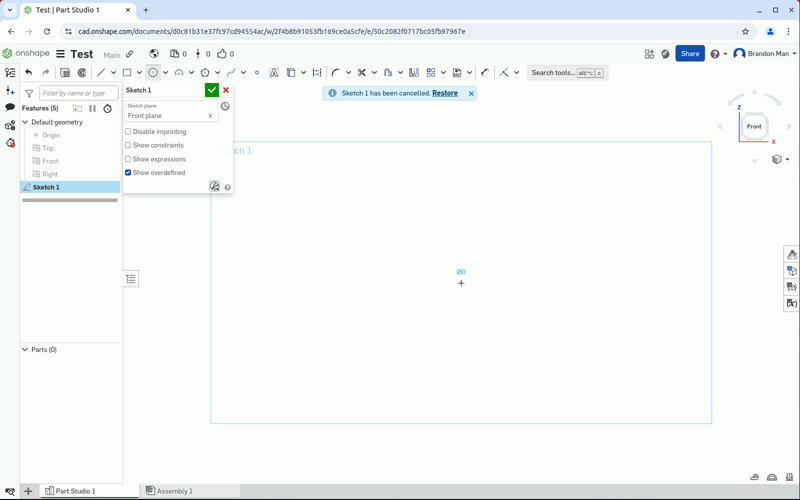
mouse_move(574, 282)
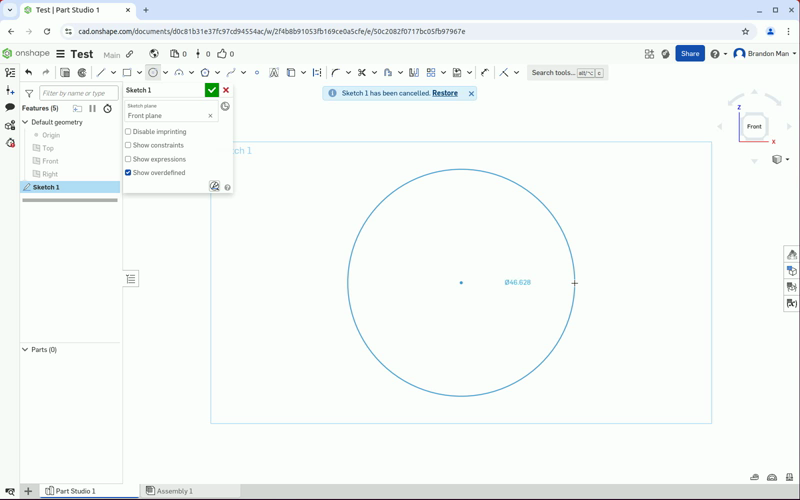
click(574, 282)
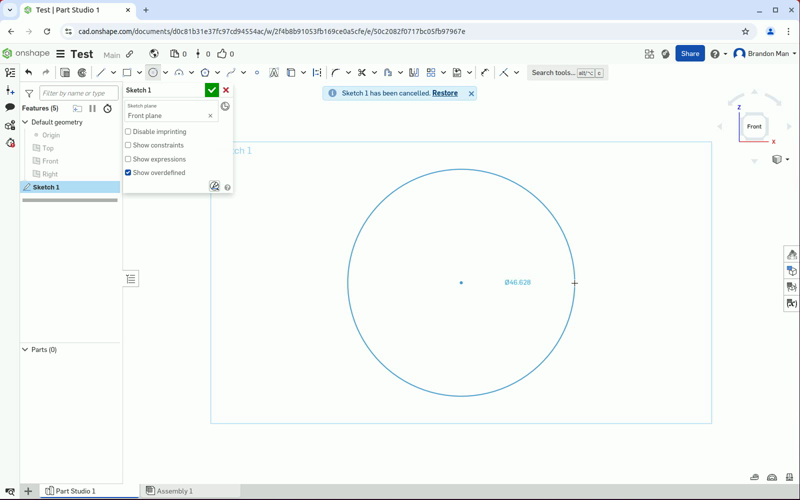
key(esc)
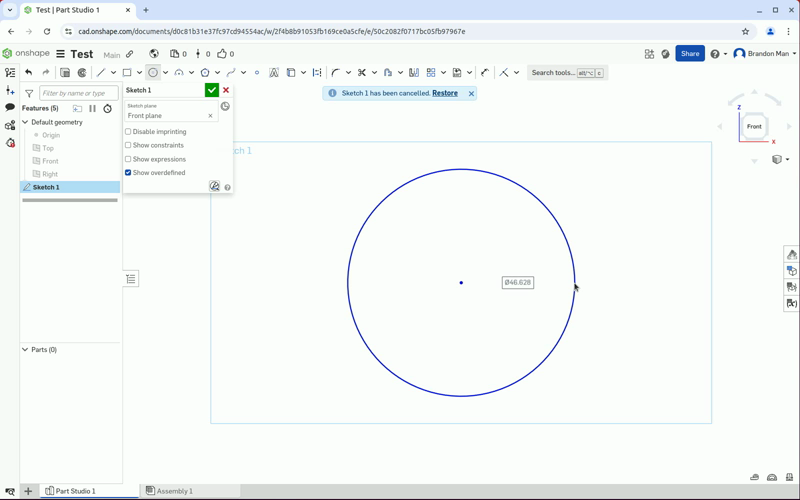
mouse_move(505, 353)
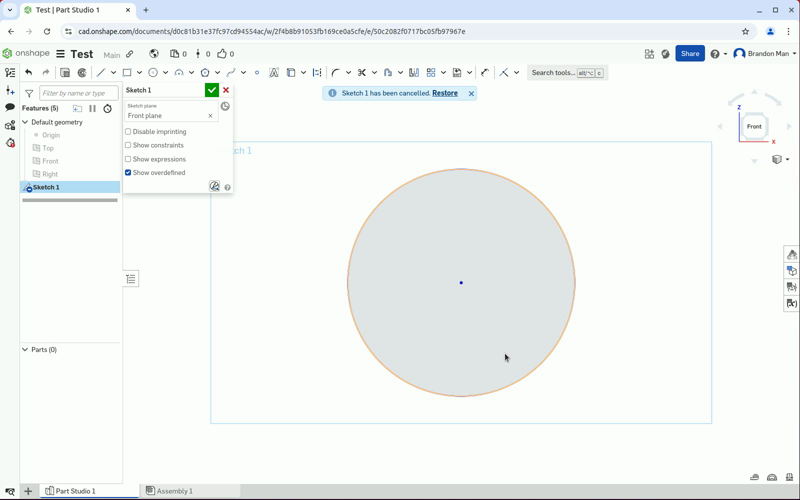
click(505, 353)
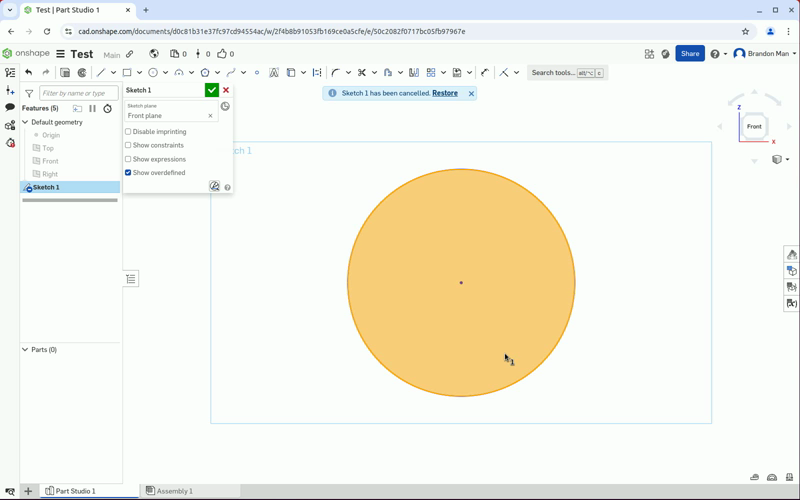
mouse_move(73, 352)
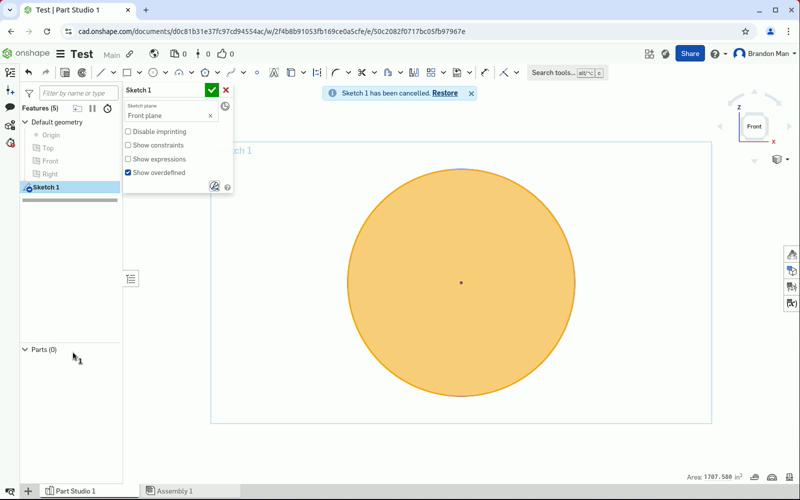
key(shift+y)
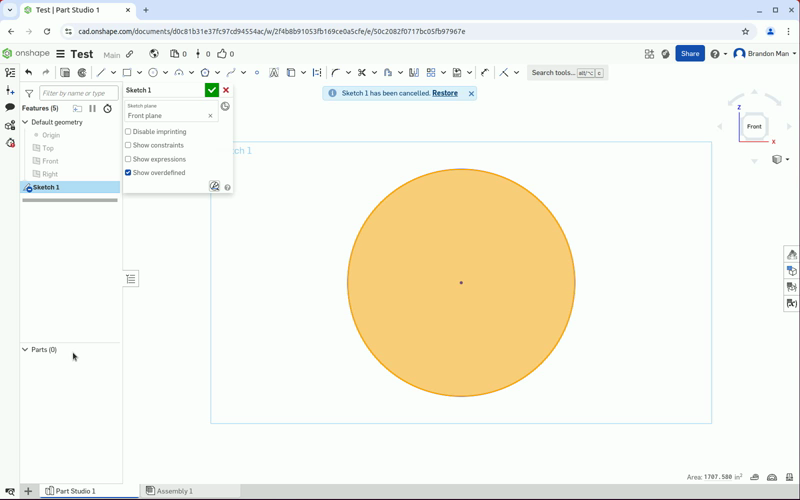
key(shift+e)
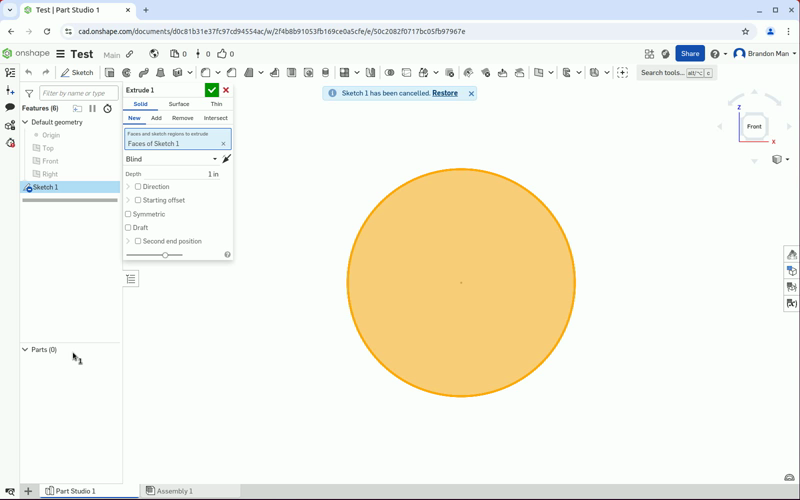
mouse_move(143, 106)
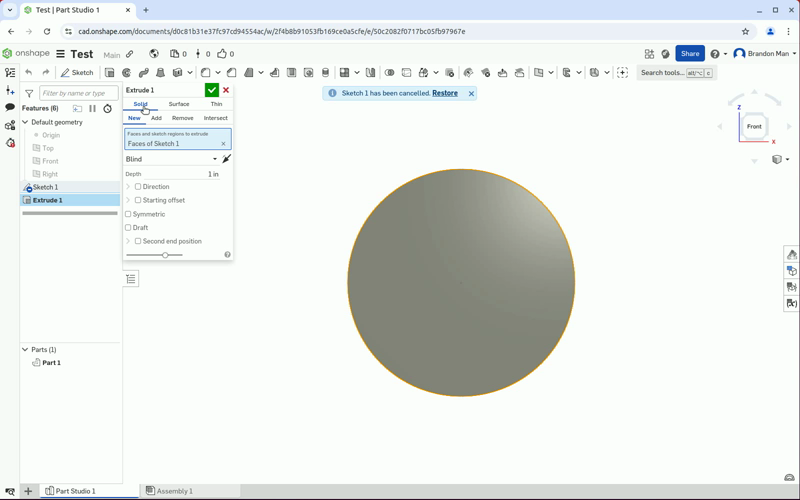
click(143, 106)
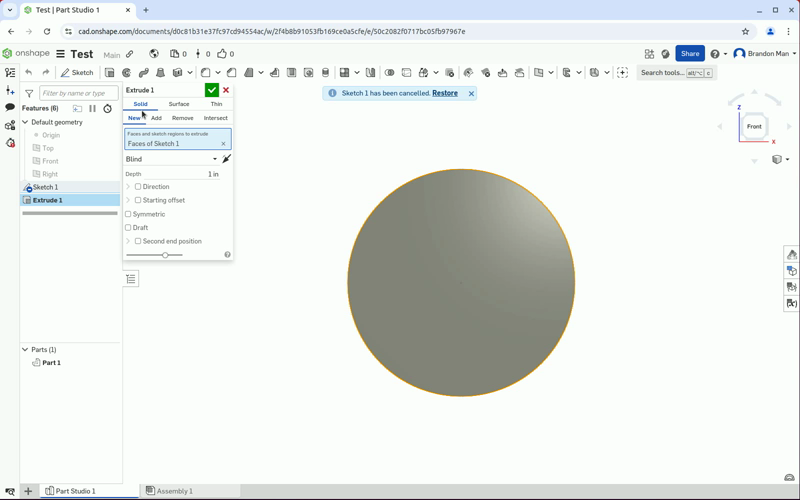
mouse_move(137, 120)
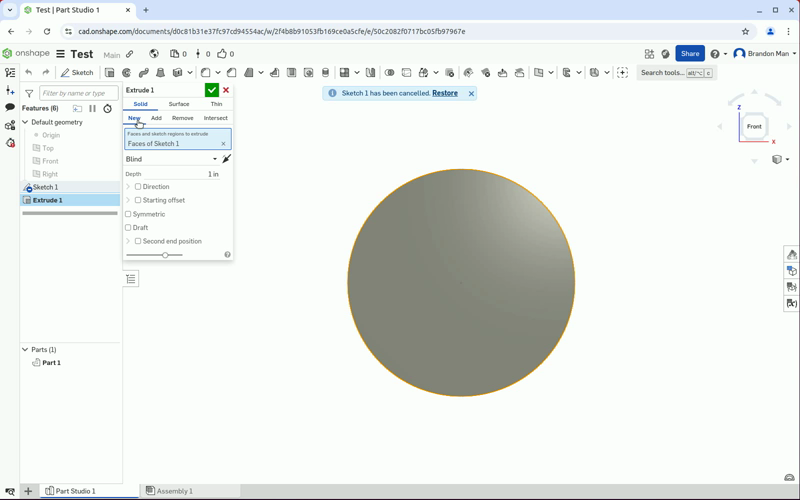
click(137, 120)
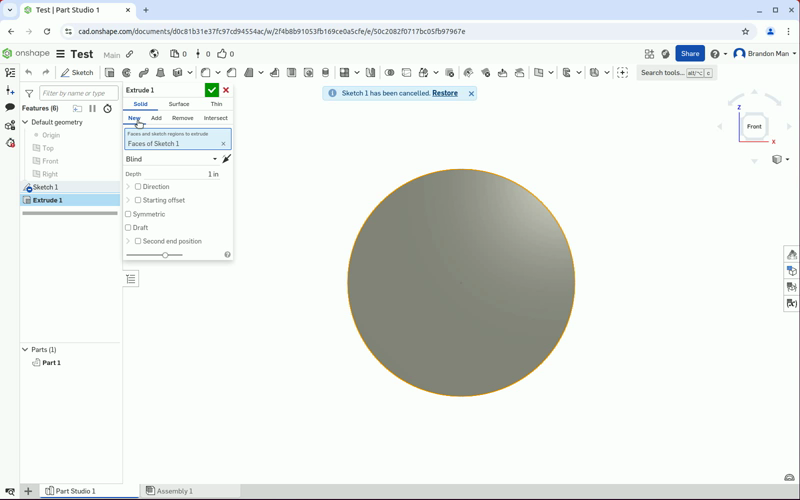
key(tab, 4)
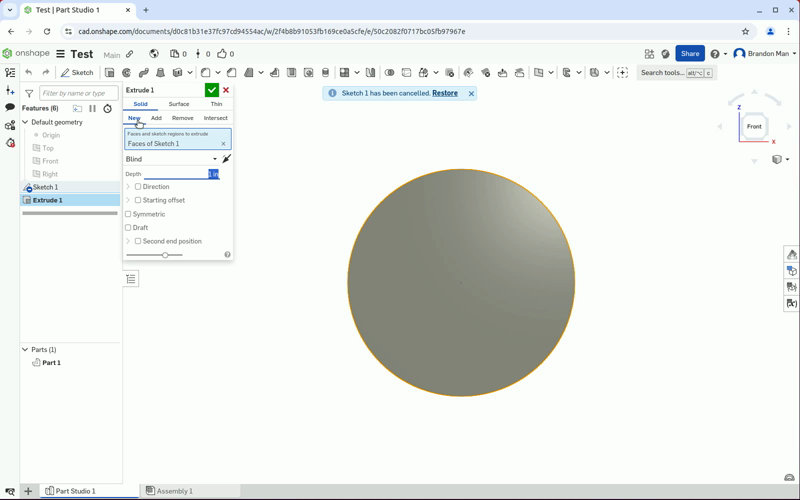
text(13.961)
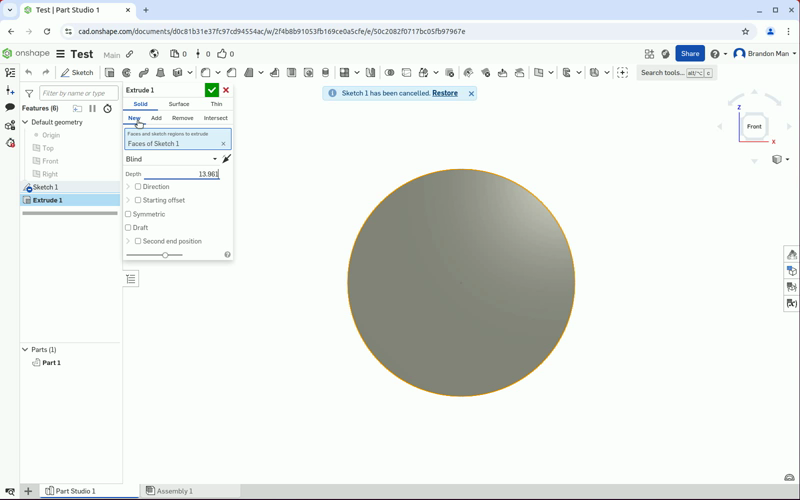
key(enter)
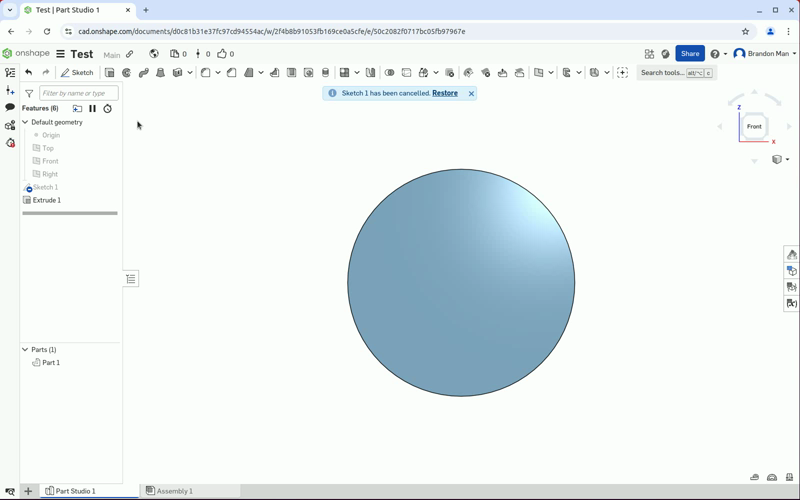
key(shift+h)
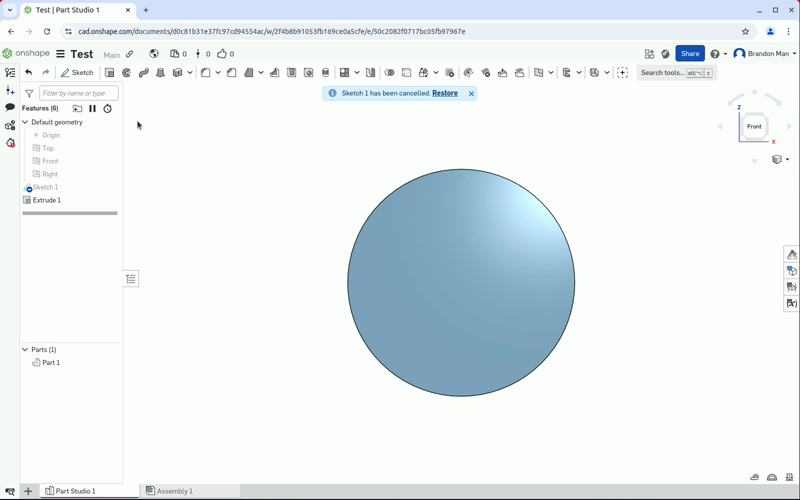
key(shift+h)
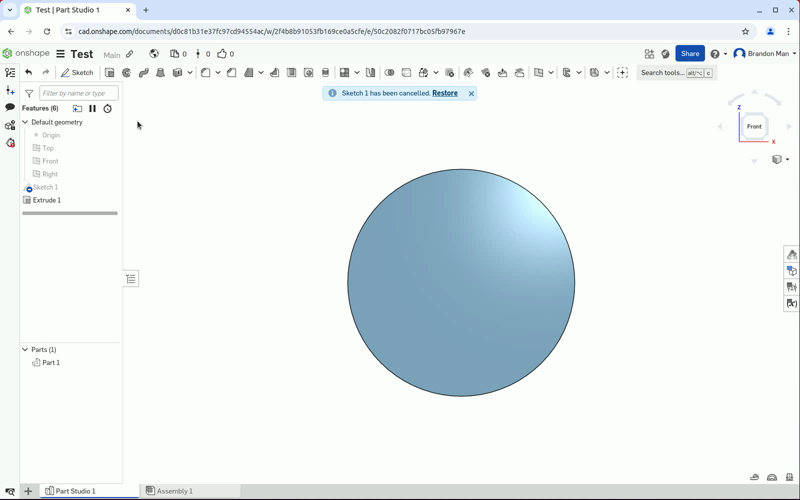
mouse_move(73, 189)
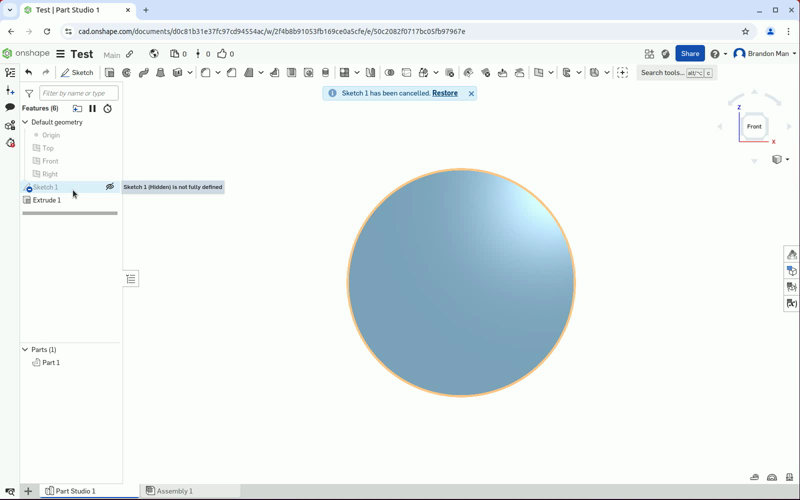
click(73, 189)
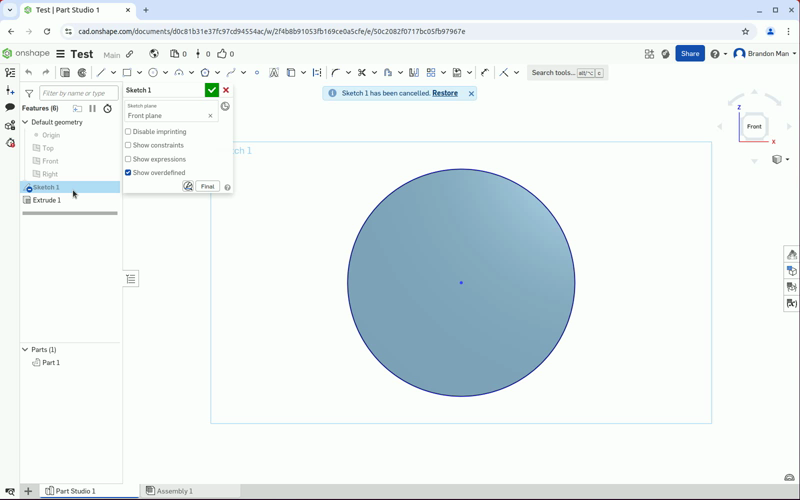
mouse_move(229, 92)
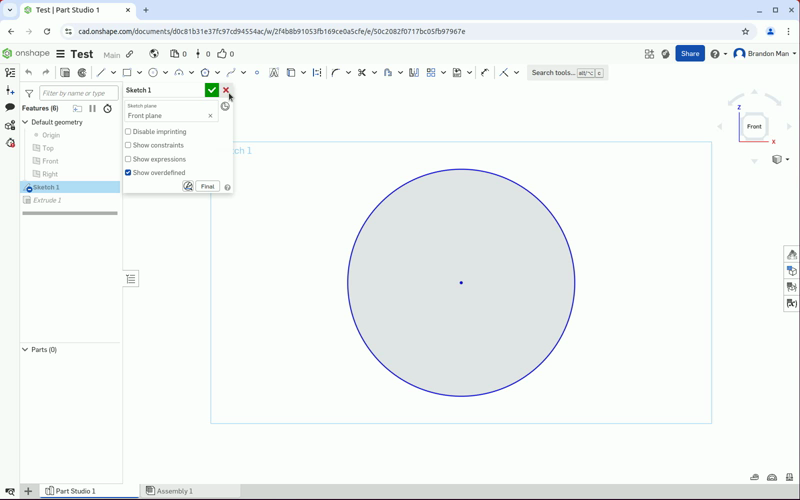
click(229, 92)
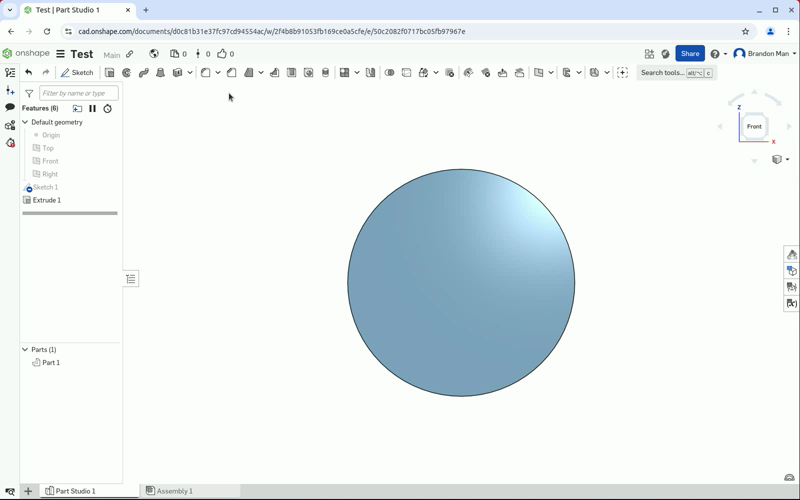
mouse_move(541, 75)
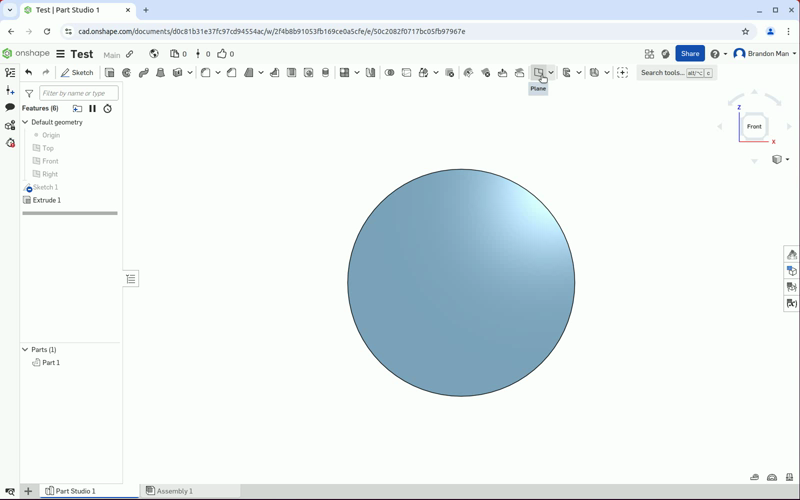
click(541, 75)
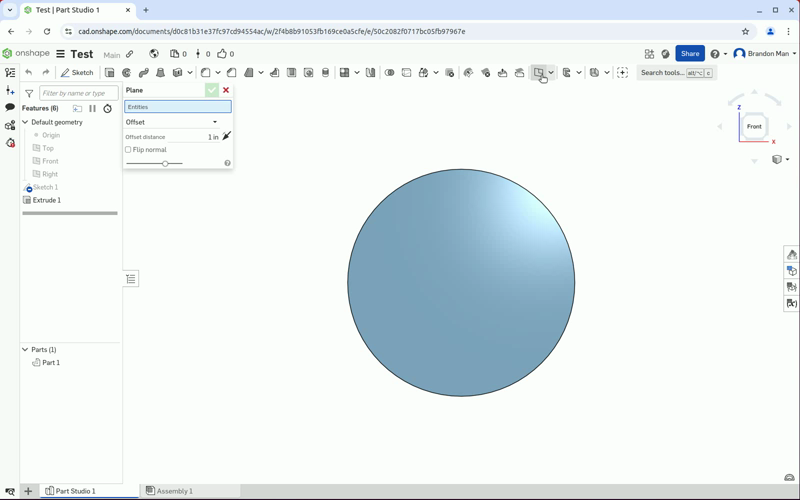
mouse_move(73, 163)
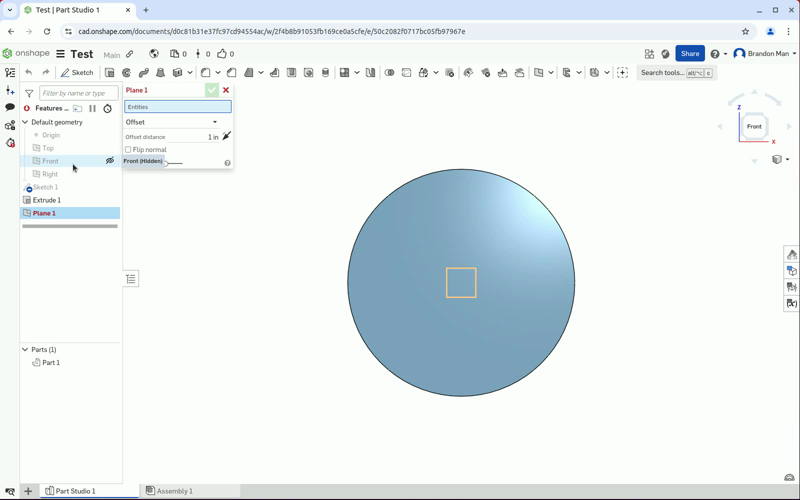
click(73, 163)
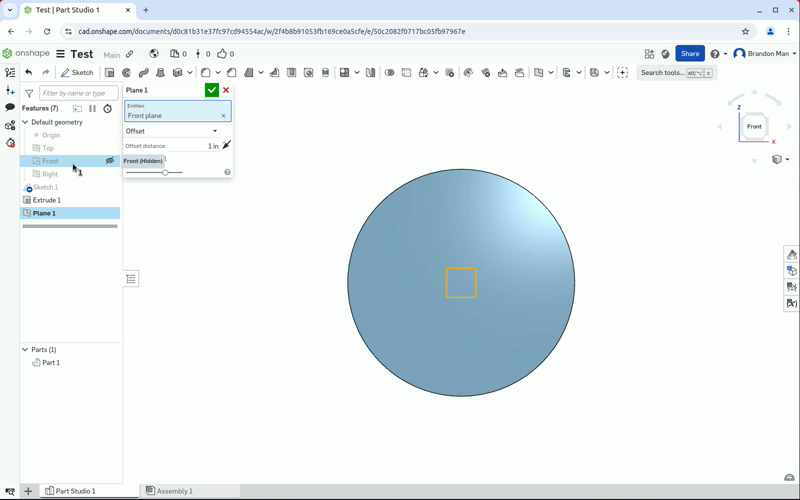
key(tab, 2)
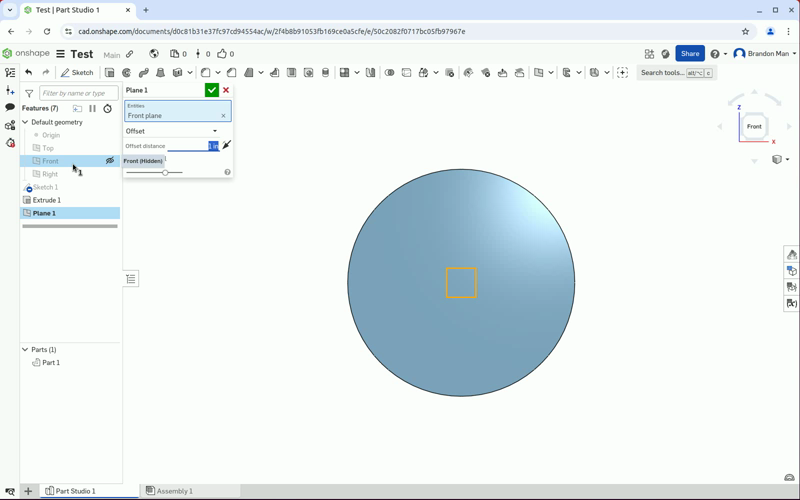
text(13.957)
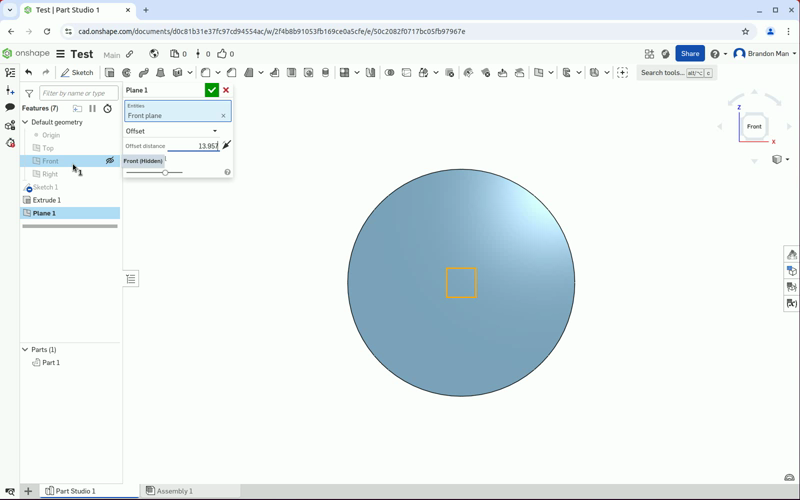
key(enter, 2)
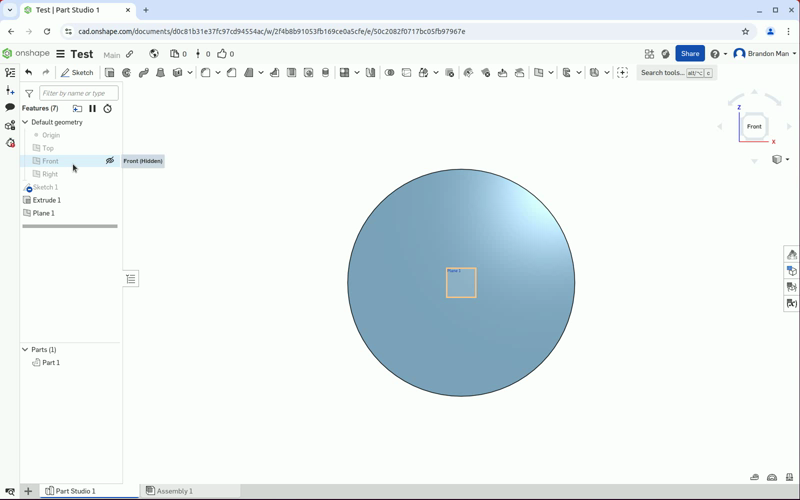
key(shift+s)
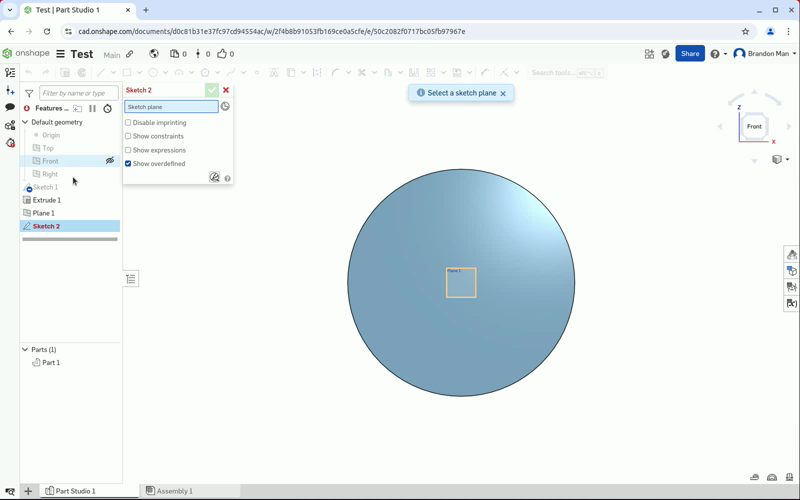
mouse_move(73, 215)
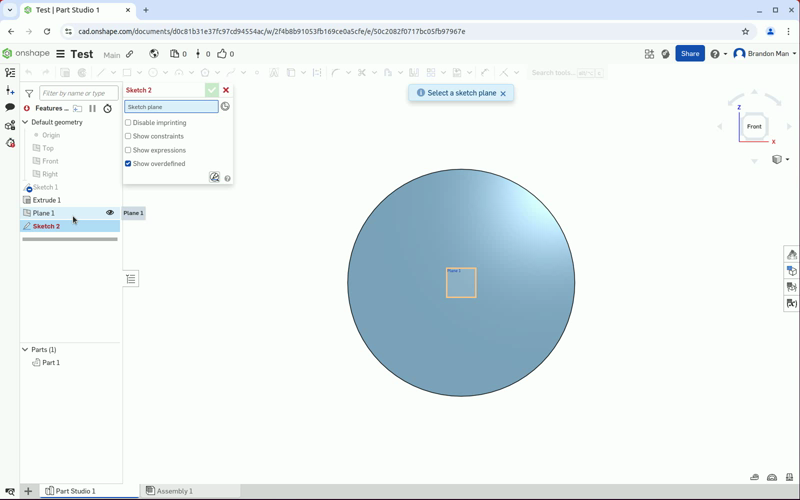
click(73, 215)
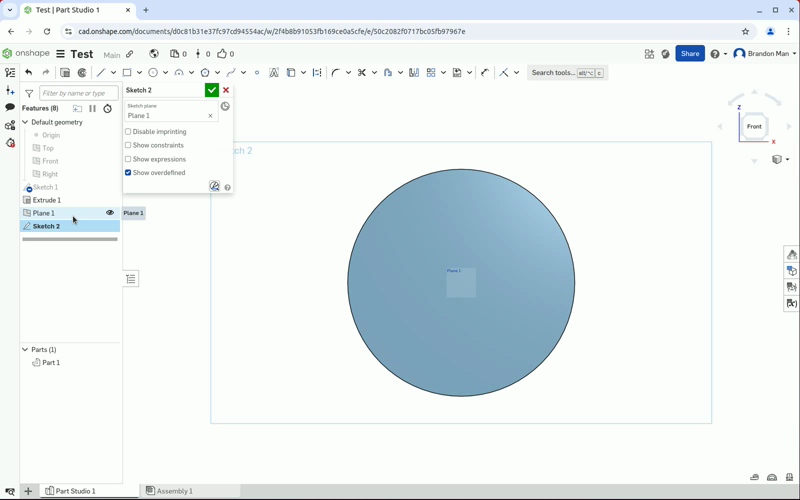
mouse_move(73, 352)
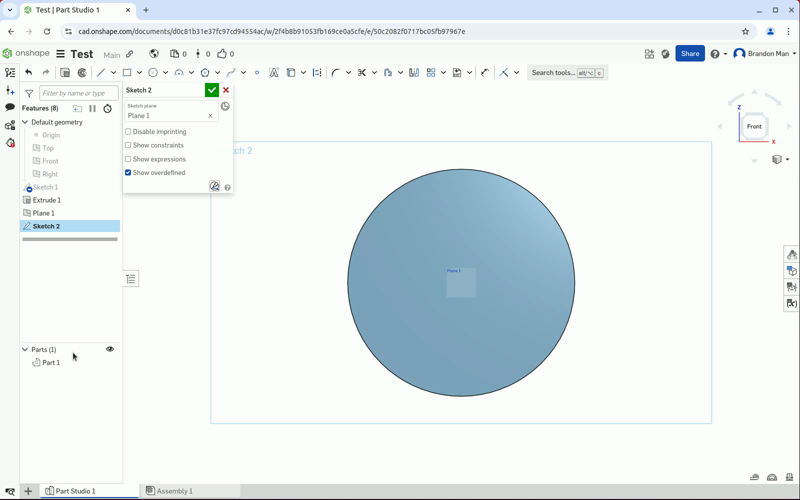
key(y)
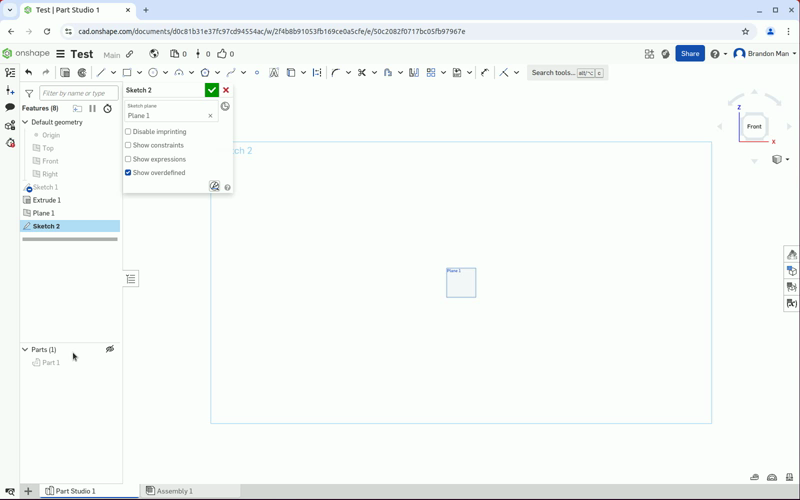
key(c)
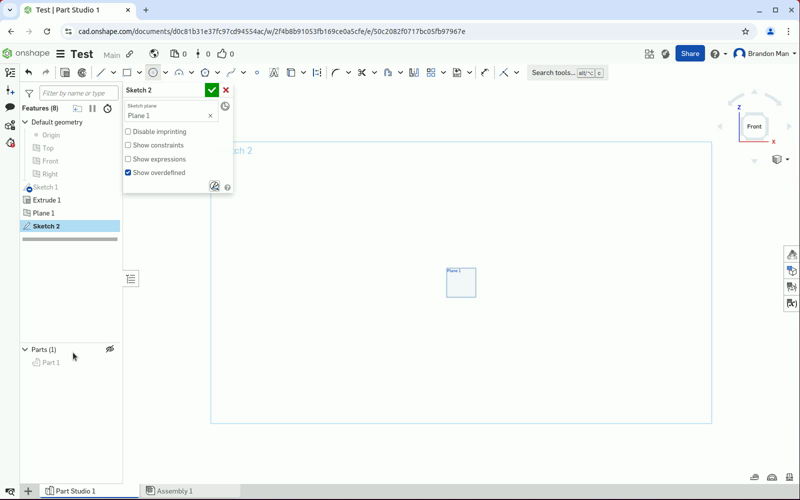
key_down(shift)
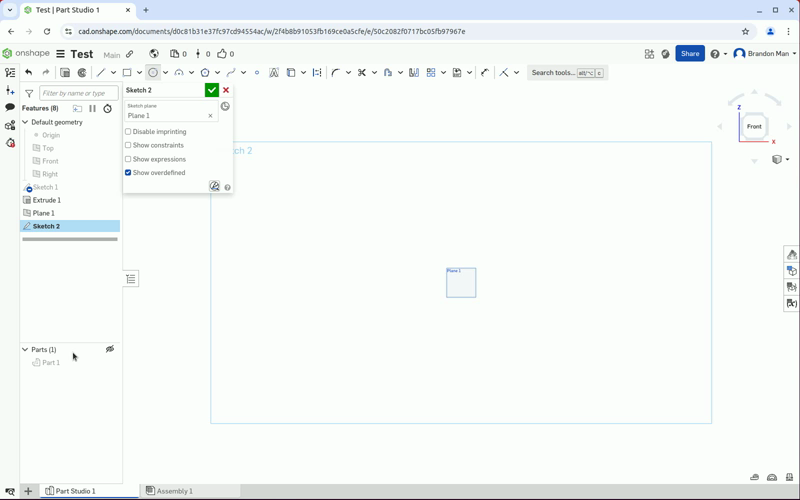
mouse_move(461, 282)
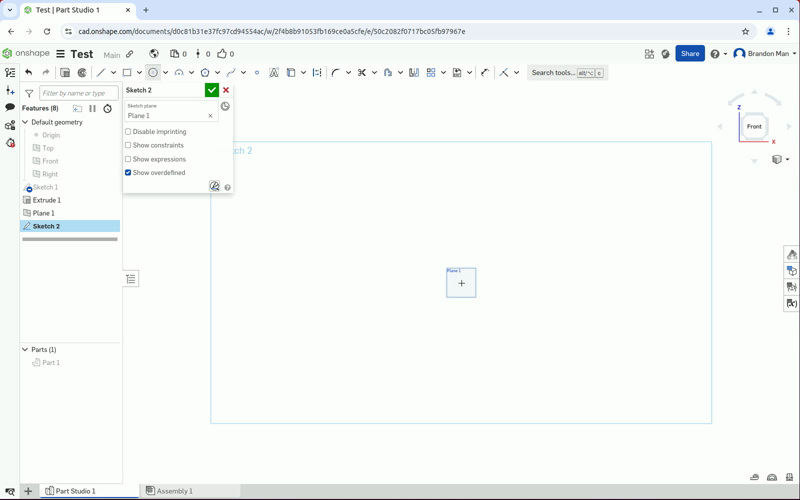
click(461, 282)
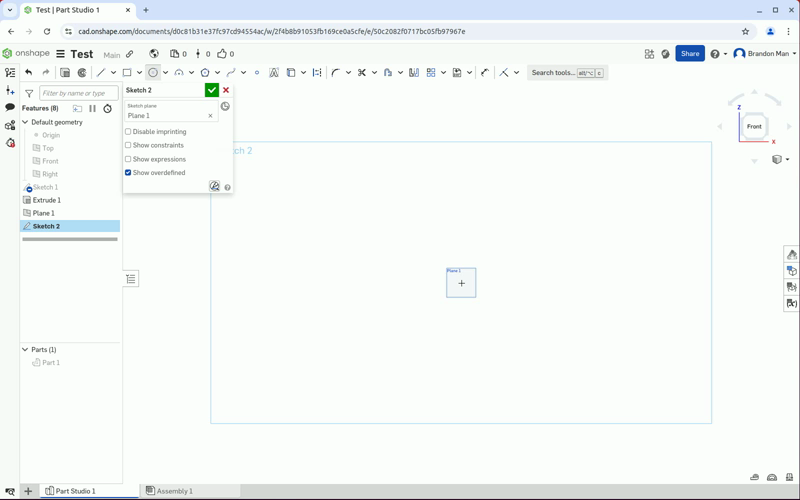
key_up(shift)
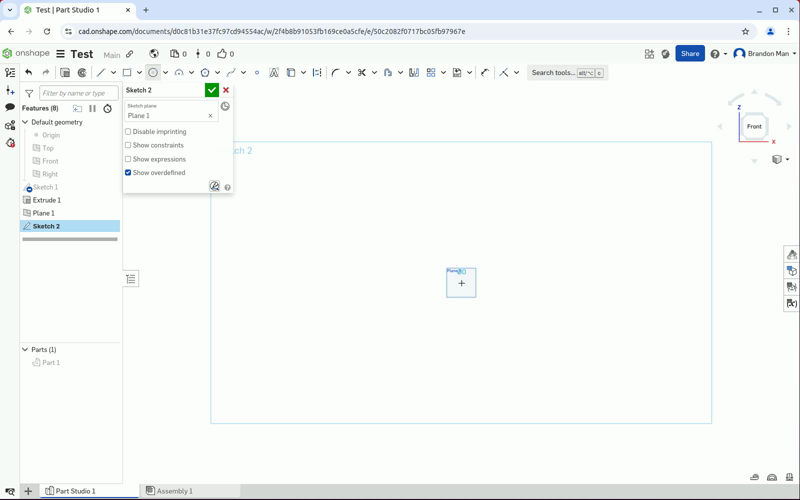
mouse_move(559, 282)
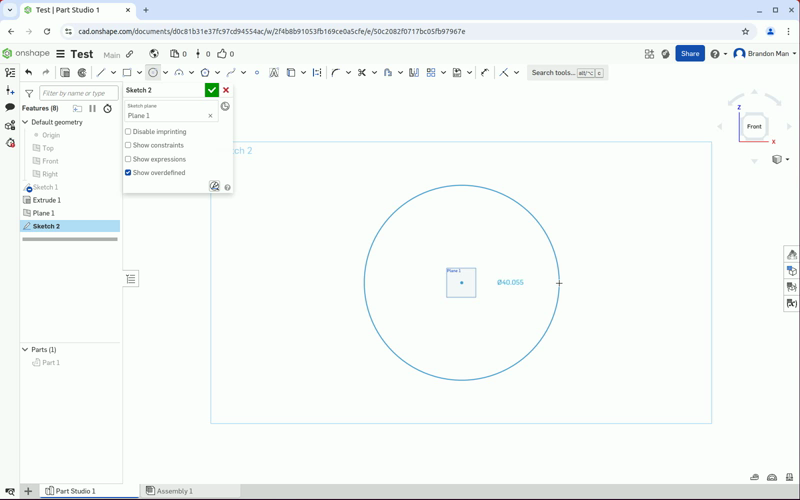
click(559, 282)
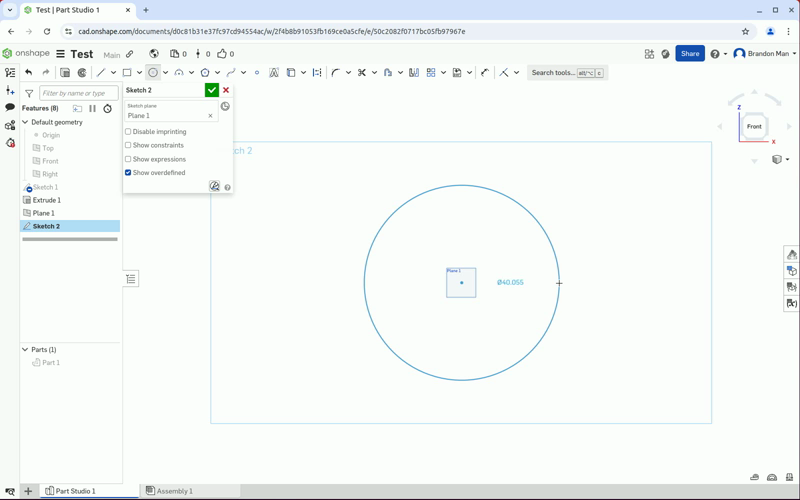
key(esc)
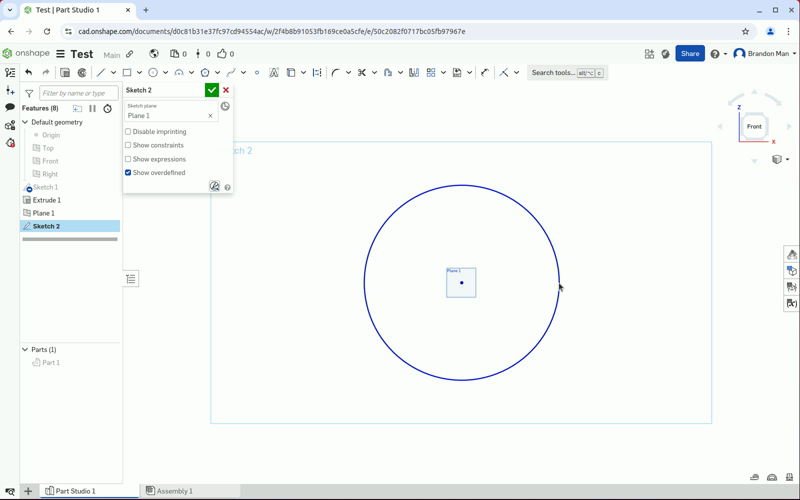
mouse_move(501, 343)
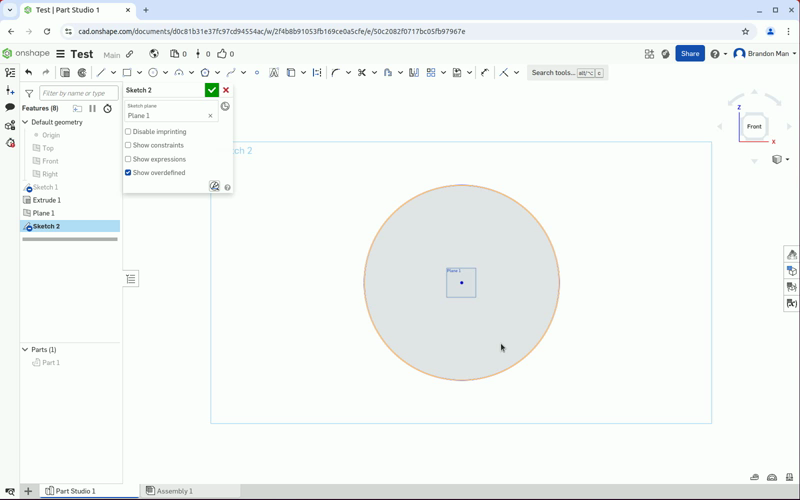
click(501, 343)
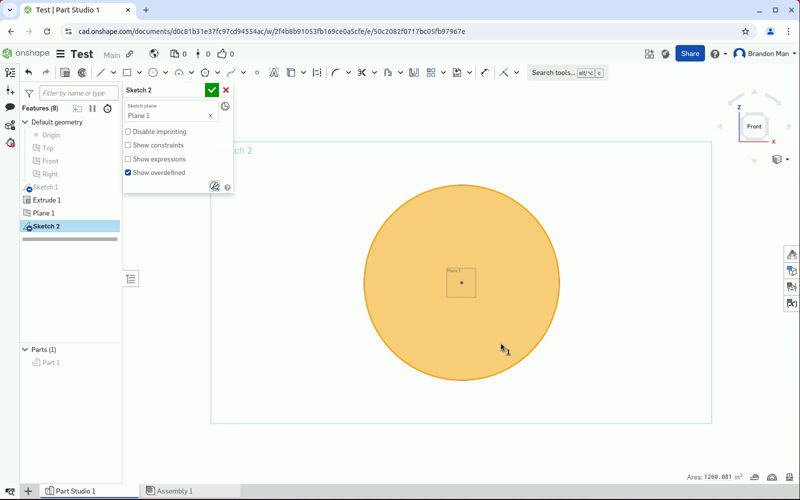
mouse_move(73, 352)
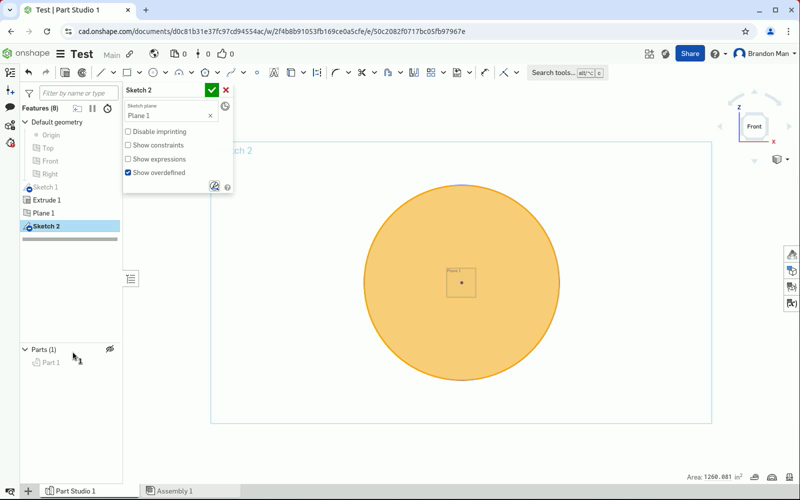
key(shift+y)
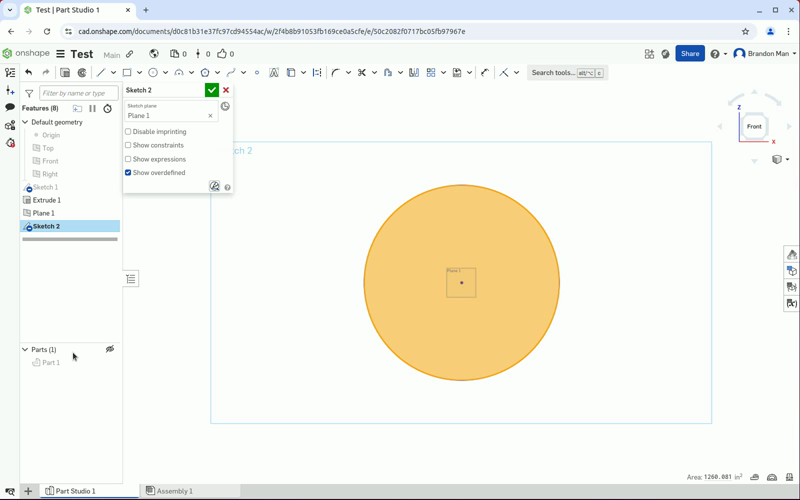
key(shift+e)
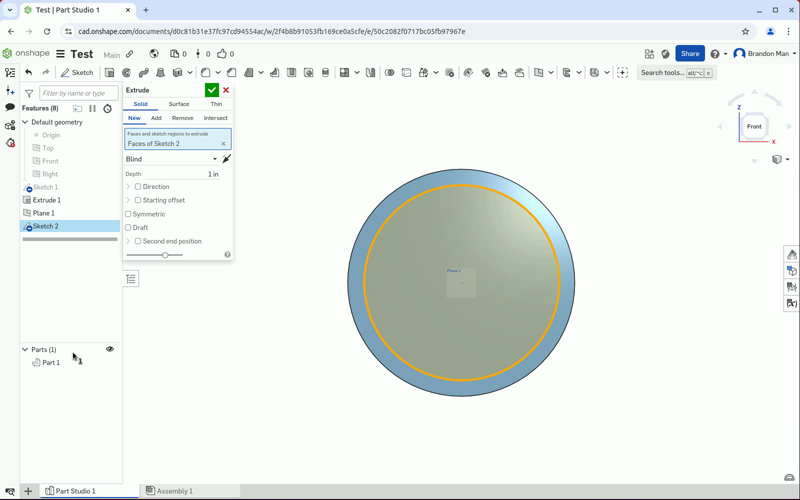
mouse_move(143, 106)
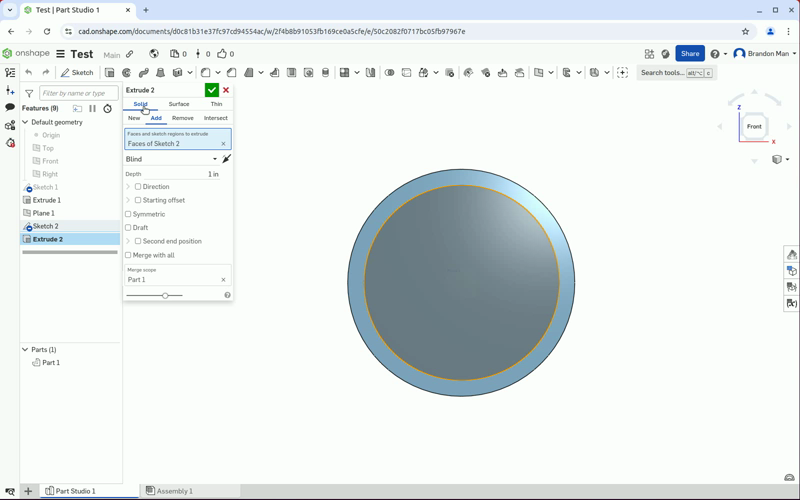
click(143, 106)
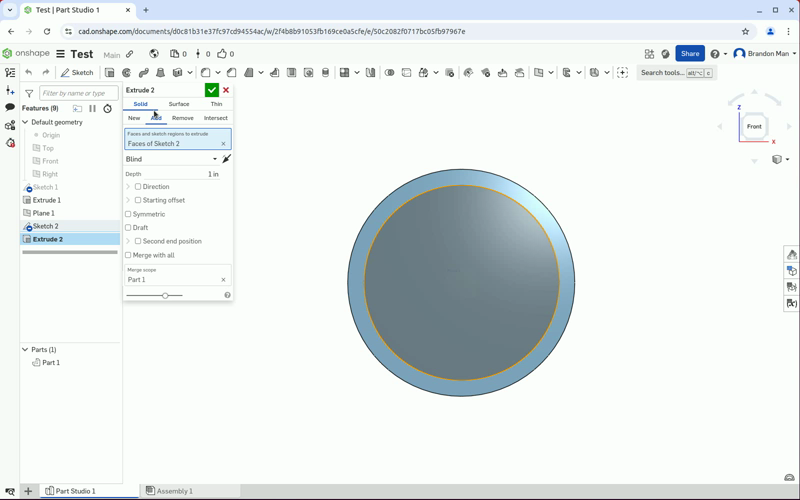
mouse_move(186, 120)
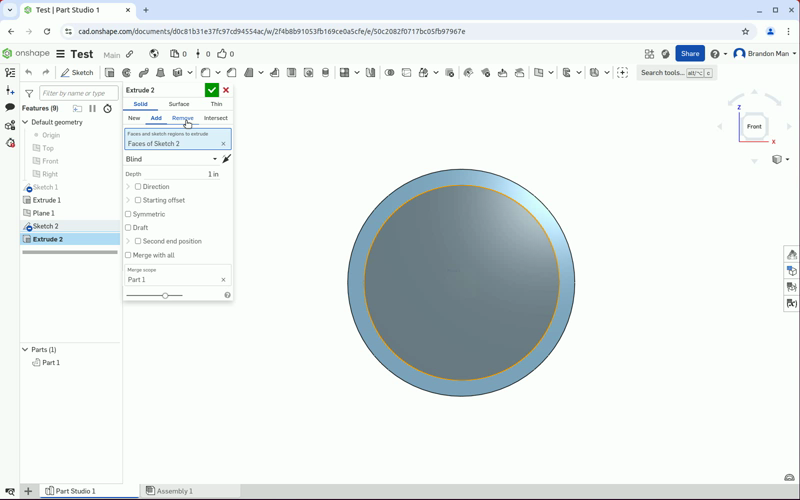
click(186, 120)
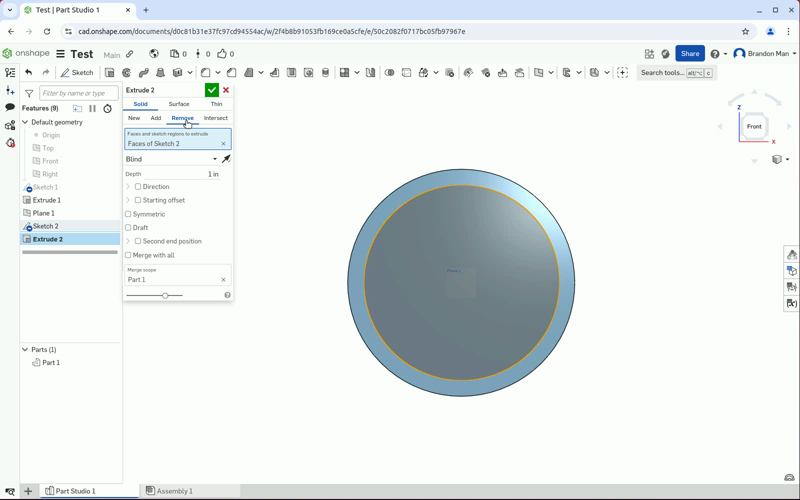
key(tab, 4)
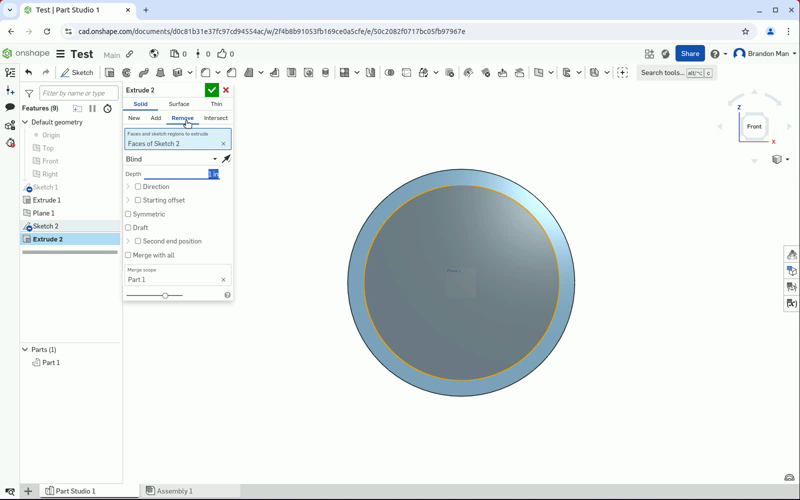
text(9.869)
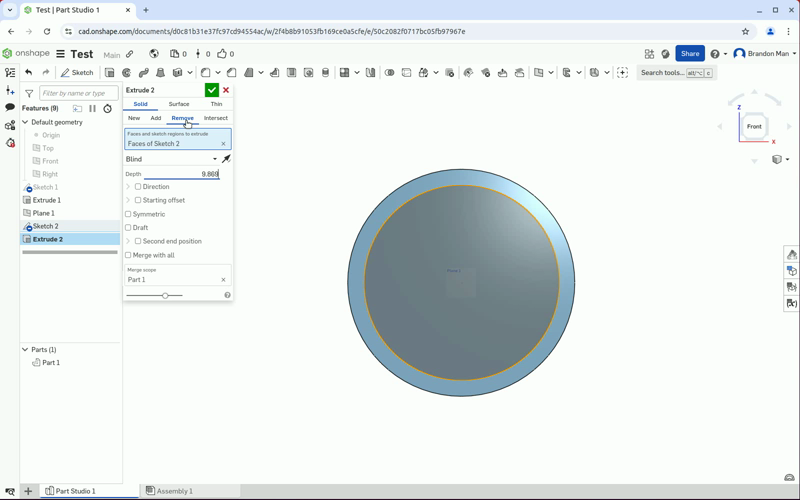
key(tab, 6)
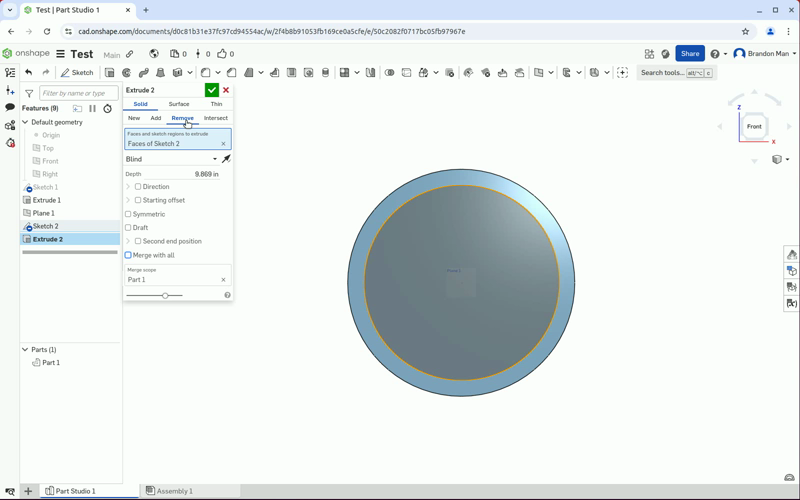
key(space)
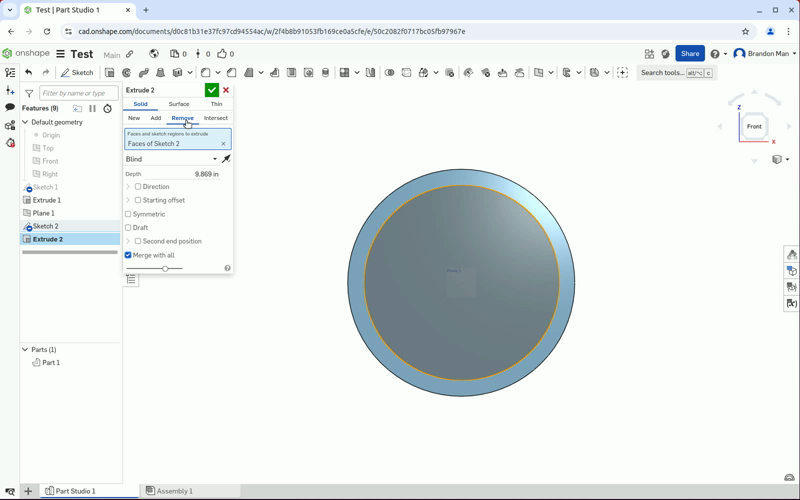
key(enter)
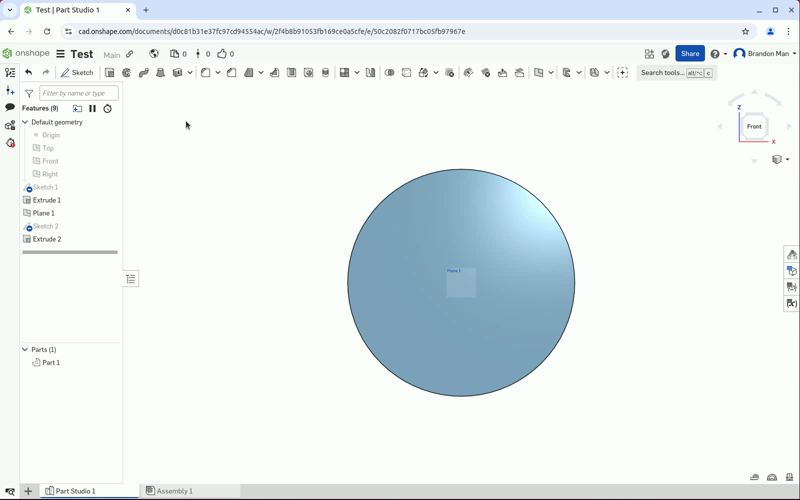
key(shift+h)
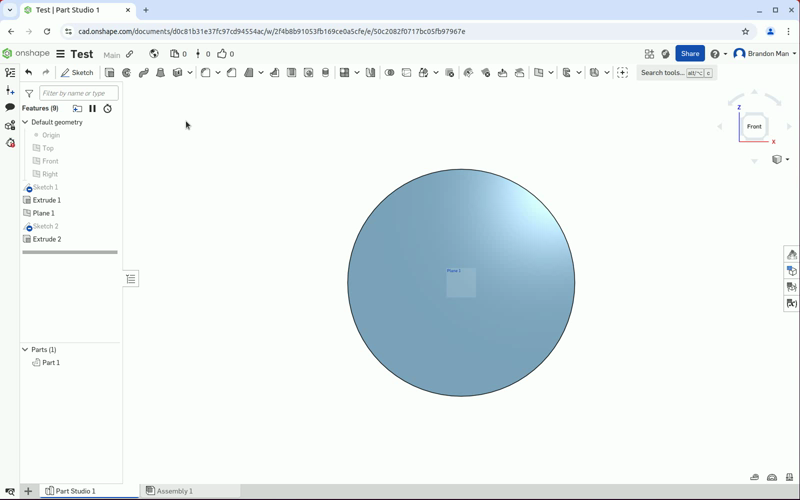
key(shift+h)
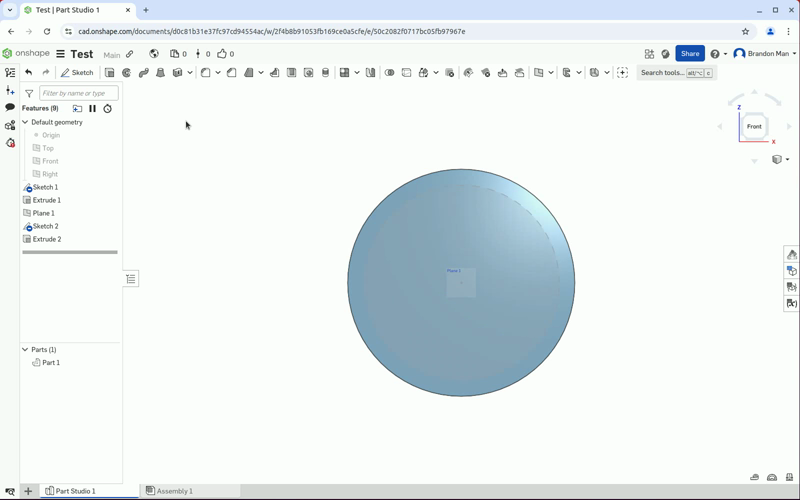
key(shift+7)
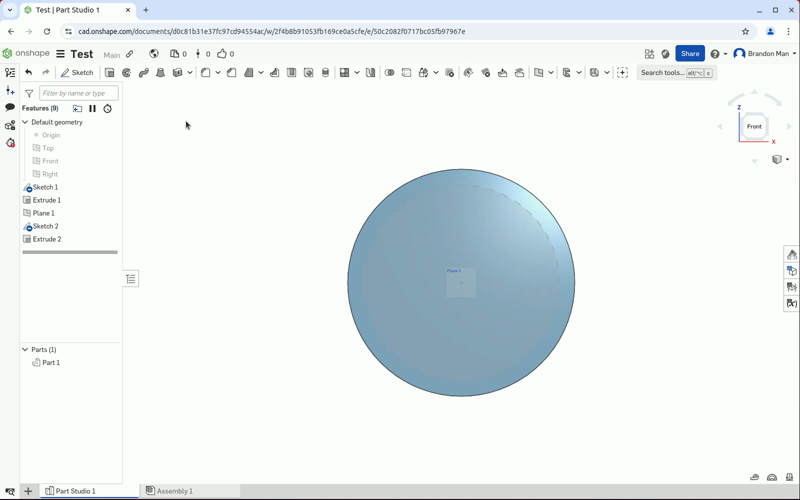
key(left, 2)
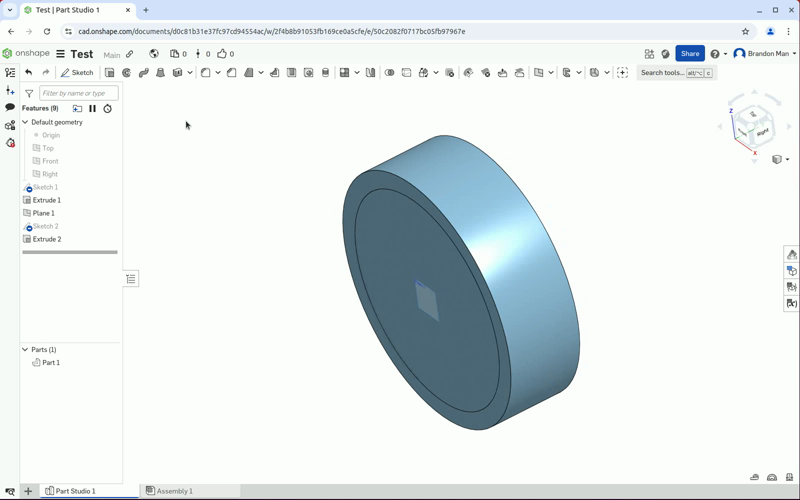
key(down, 2)
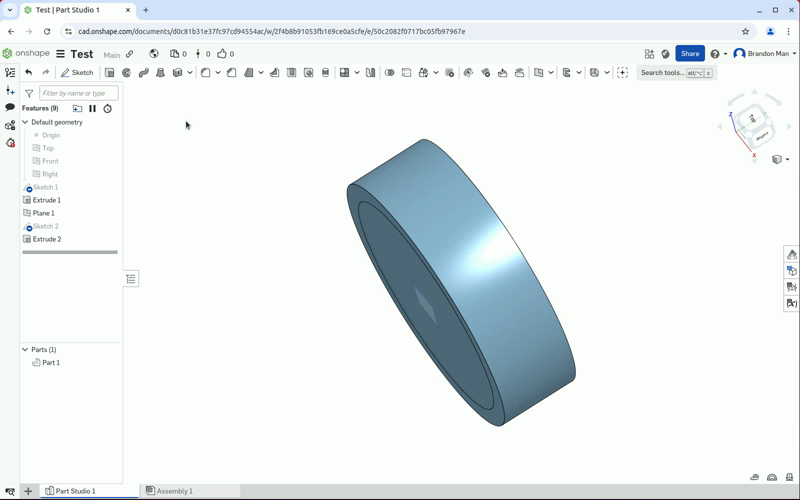
key(up, 2)
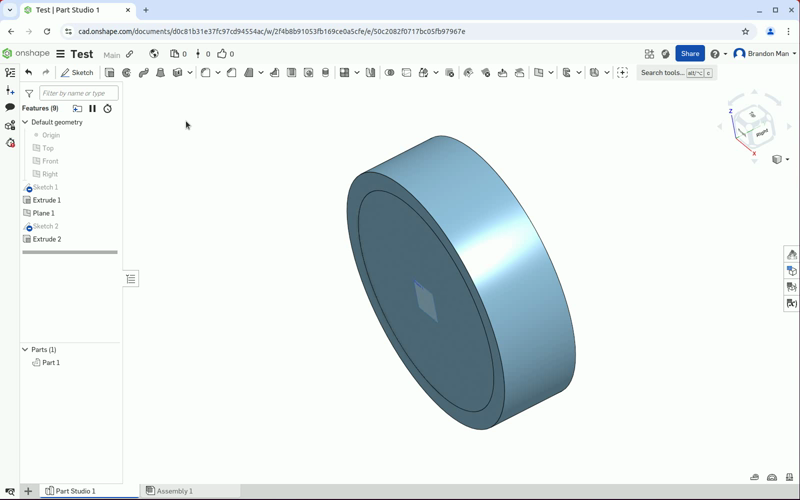
key(right, 2)
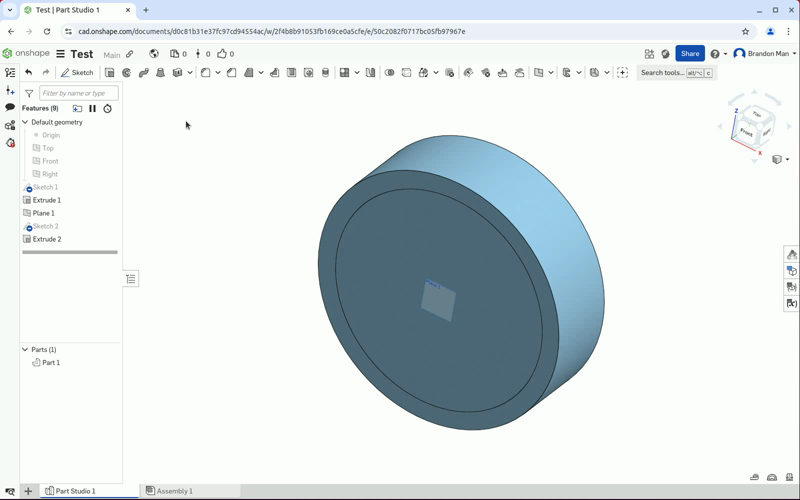
mouse_move(73, 189)
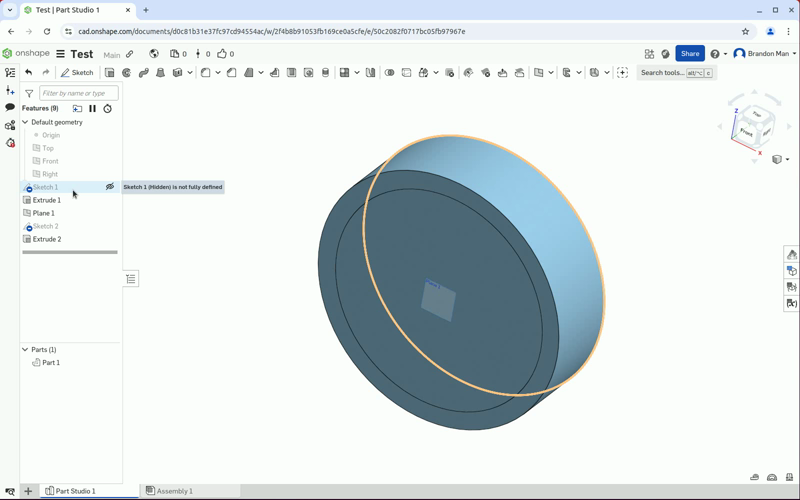
click(73, 189)